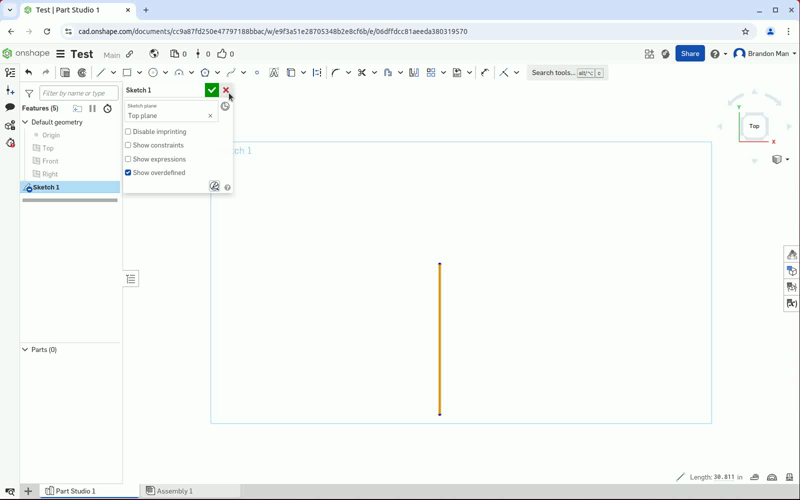
key(shift+h)
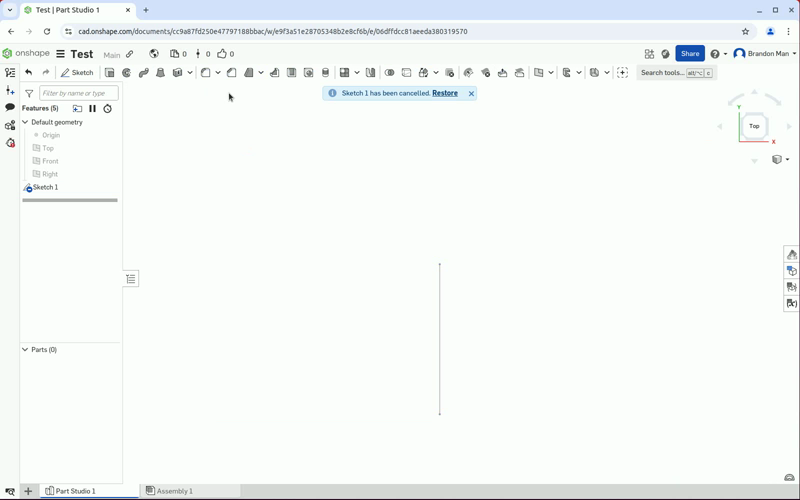
key(shift+s)
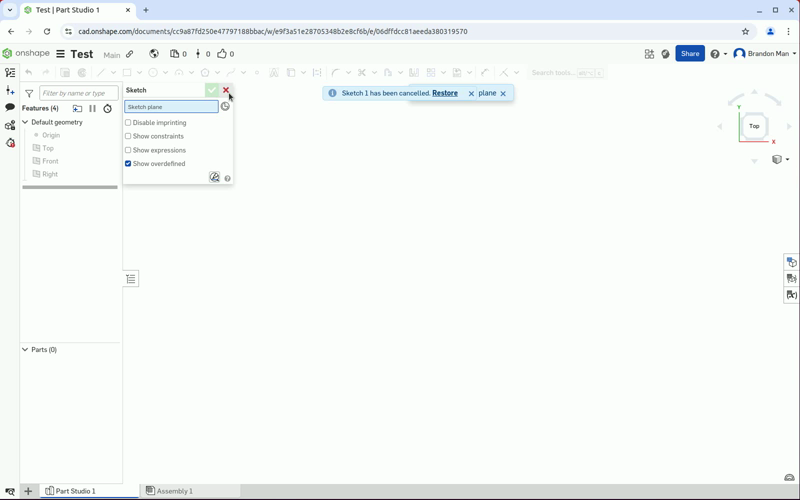
mouse_move(73, 150)
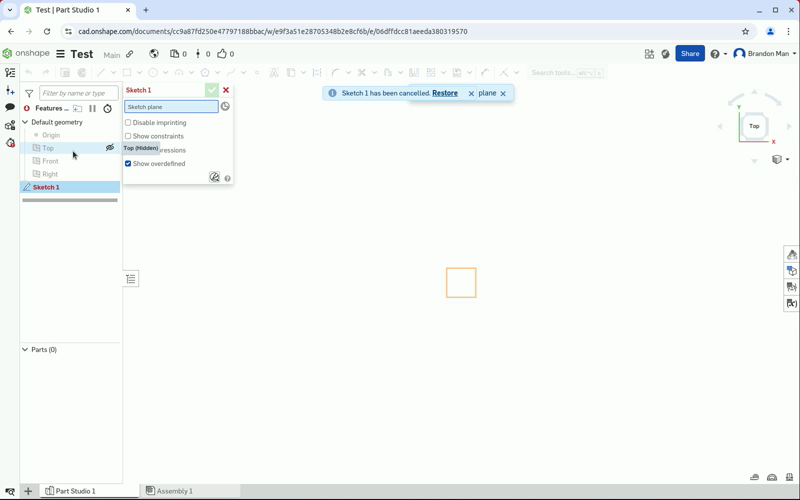
click(73, 150)
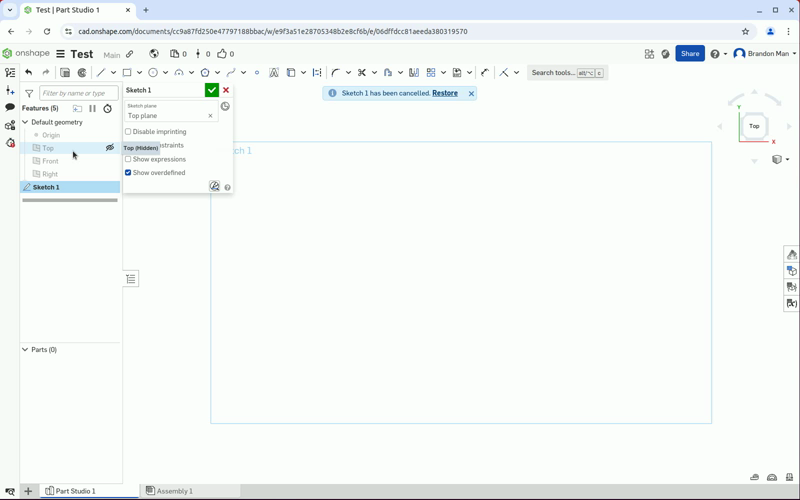
mouse_move(73, 352)
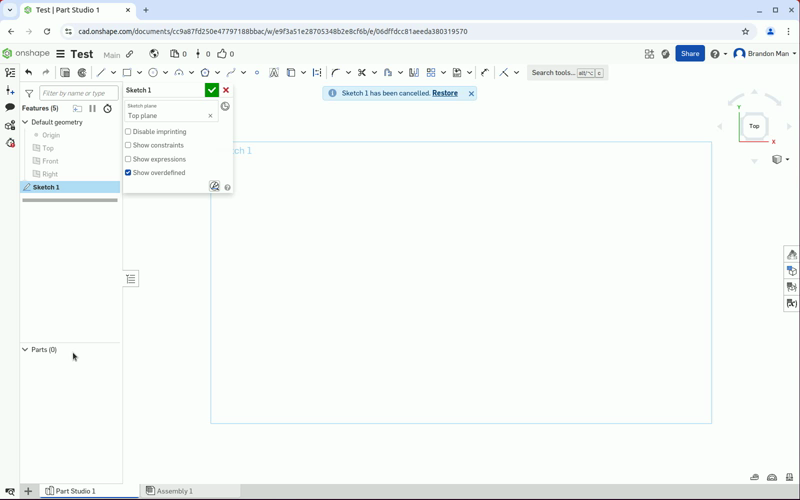
key(y)
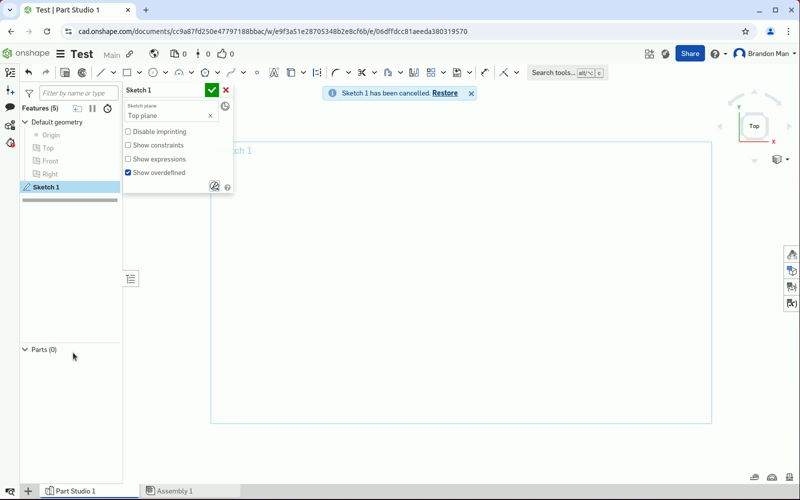
key(c)
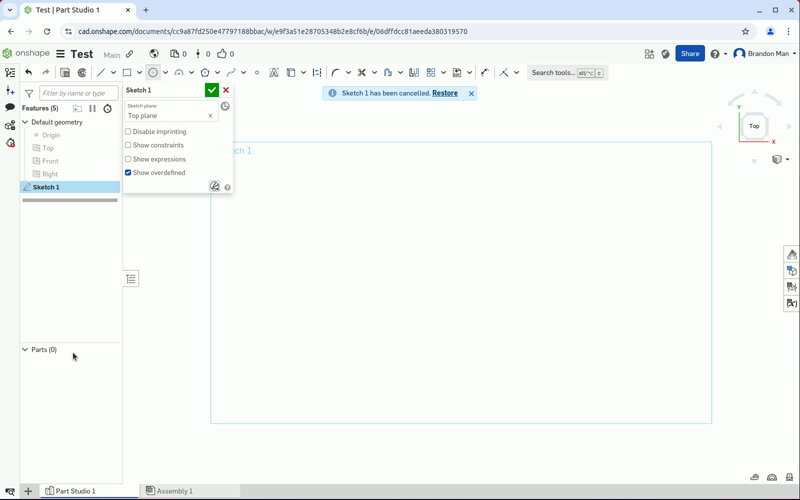
key_down(shift)
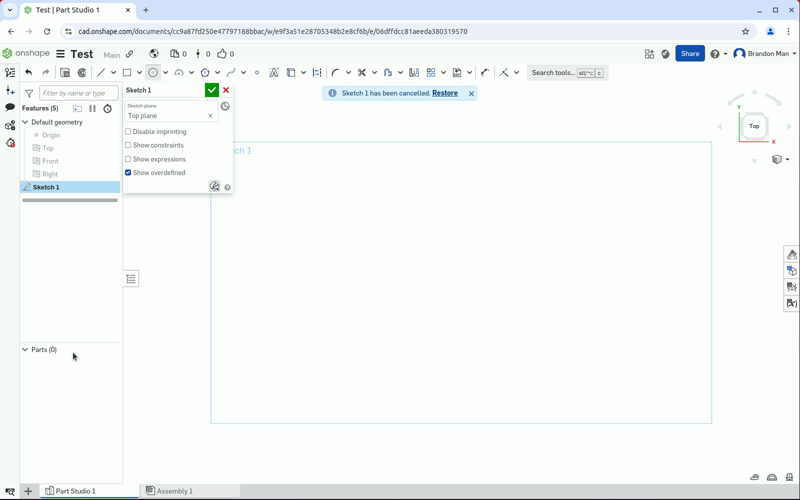
mouse_move(461, 282)
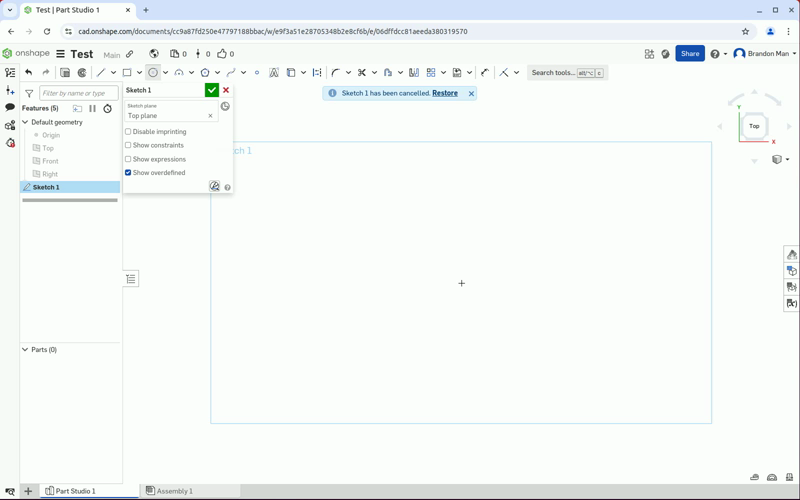
click(461, 282)
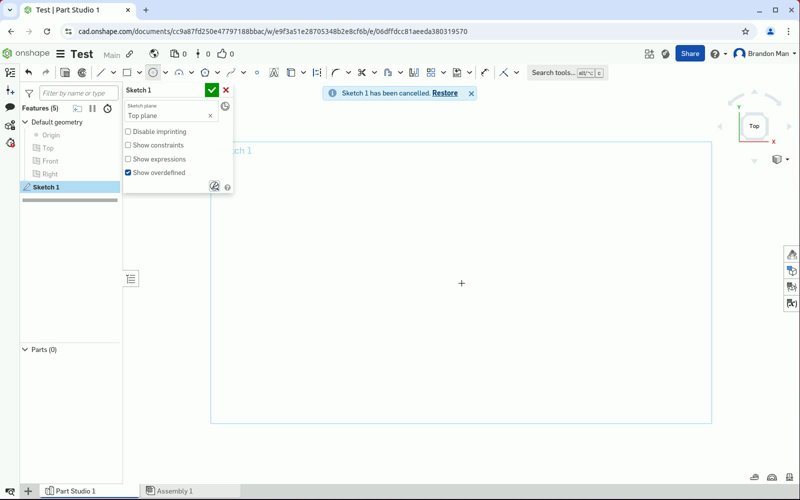
key_up(shift)
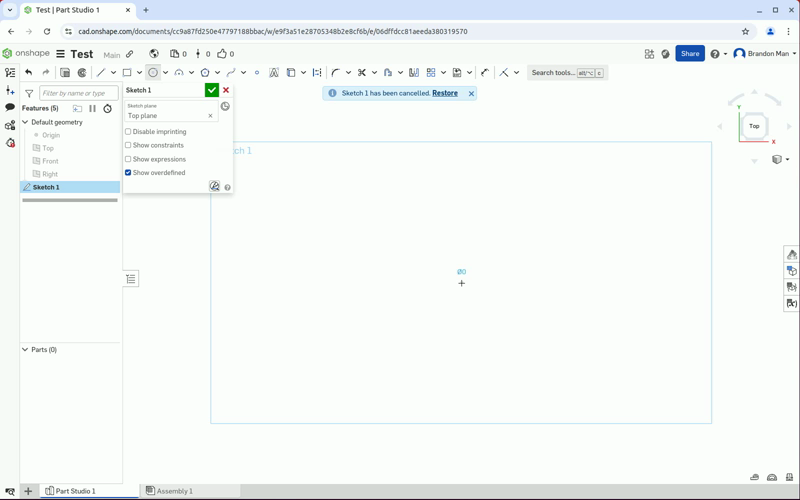
mouse_move(493, 282)
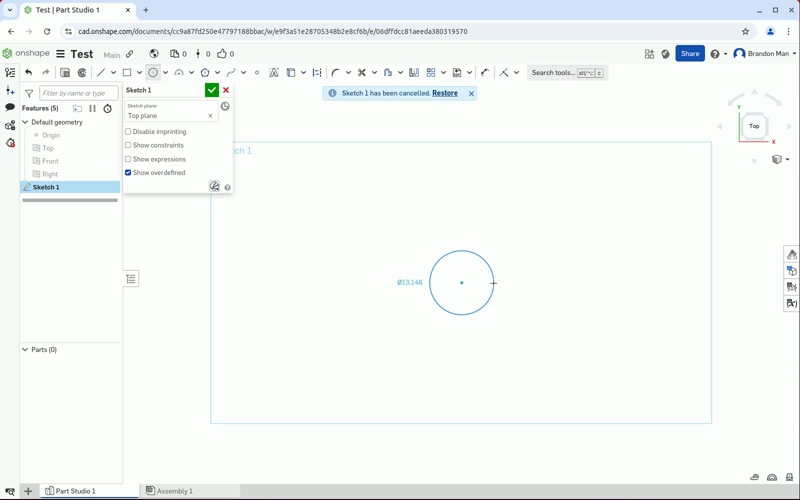
click(493, 282)
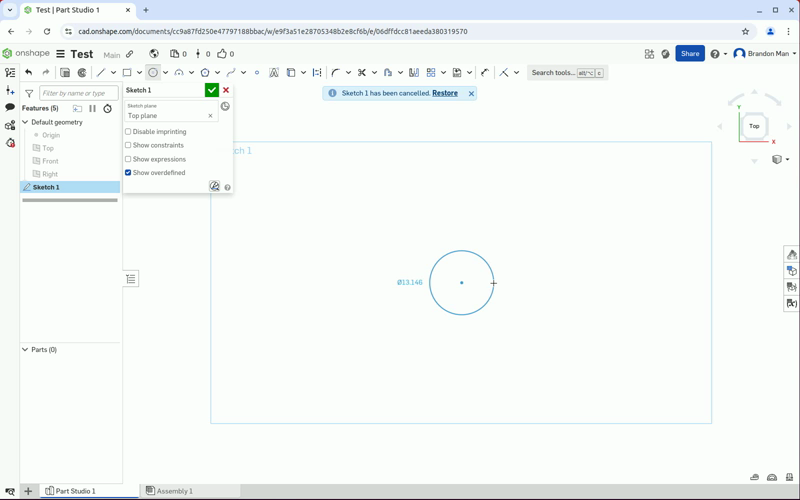
key(esc)
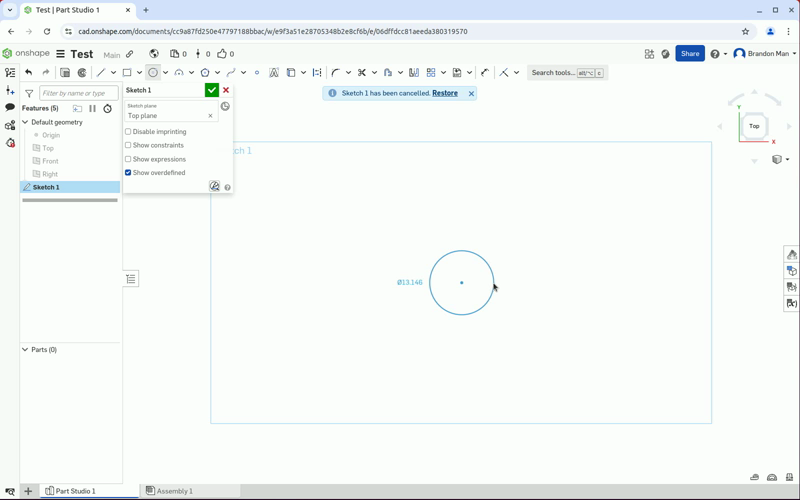
mouse_move(449, 288)
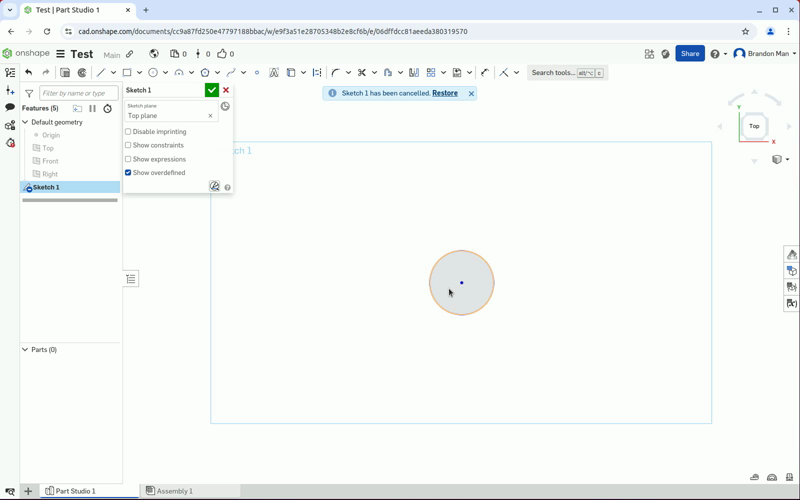
click(449, 288)
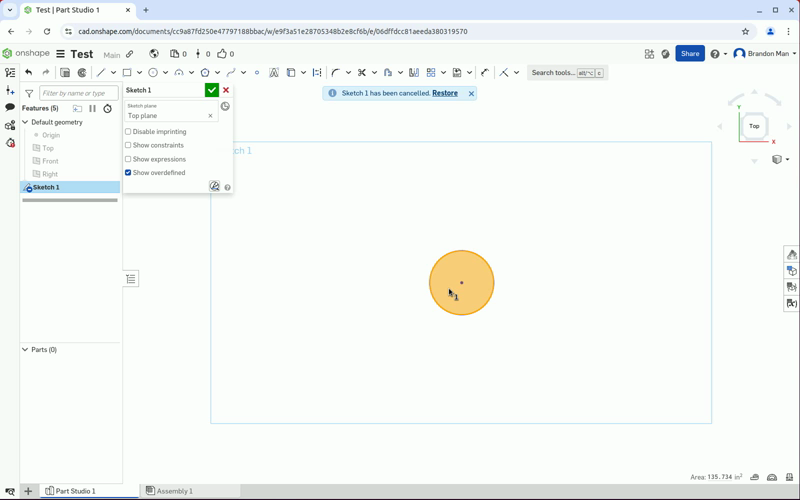
mouse_move(73, 352)
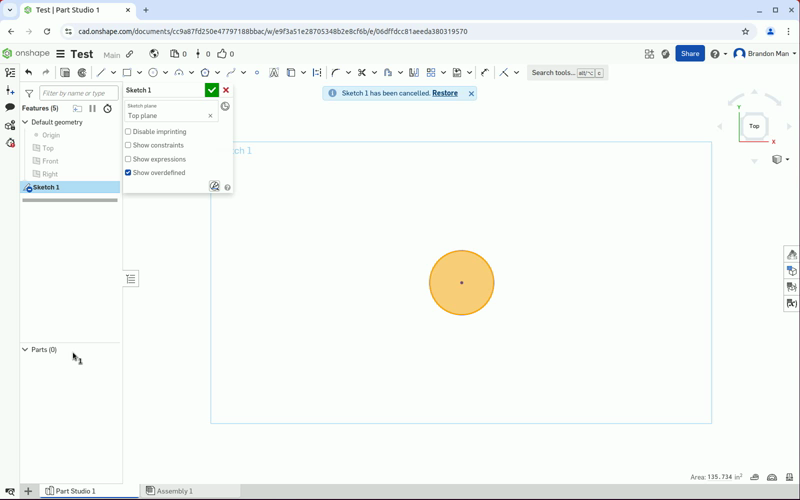
key(shift+y)
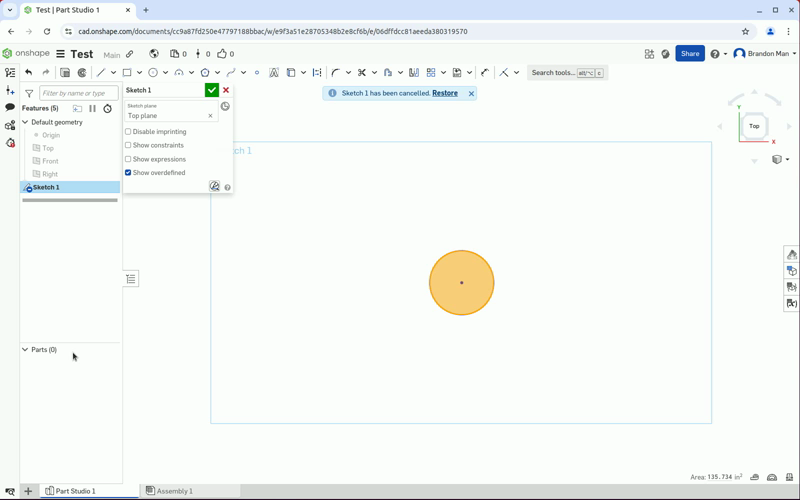
key(shift+e)
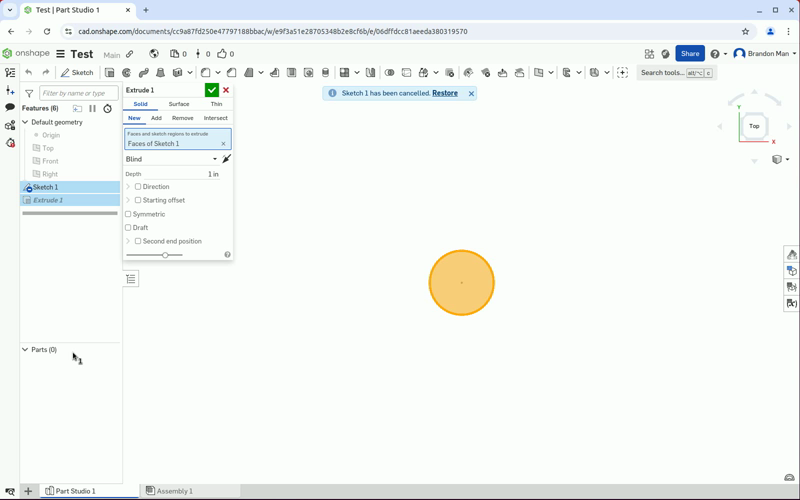
mouse_move(143, 106)
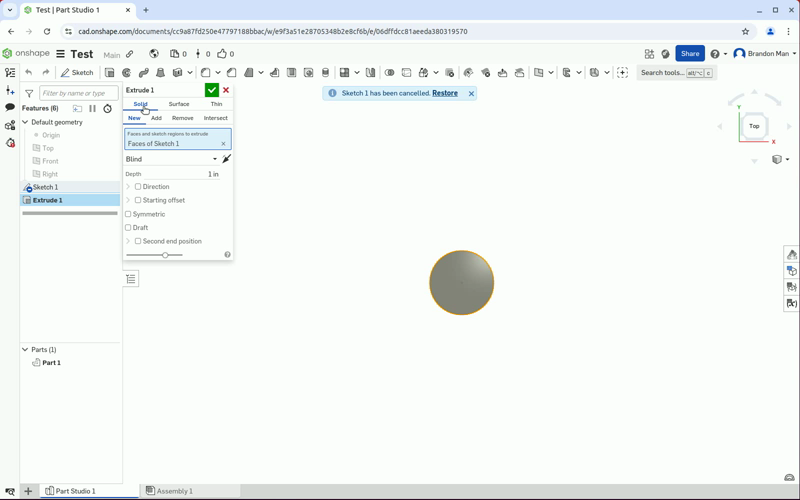
click(143, 106)
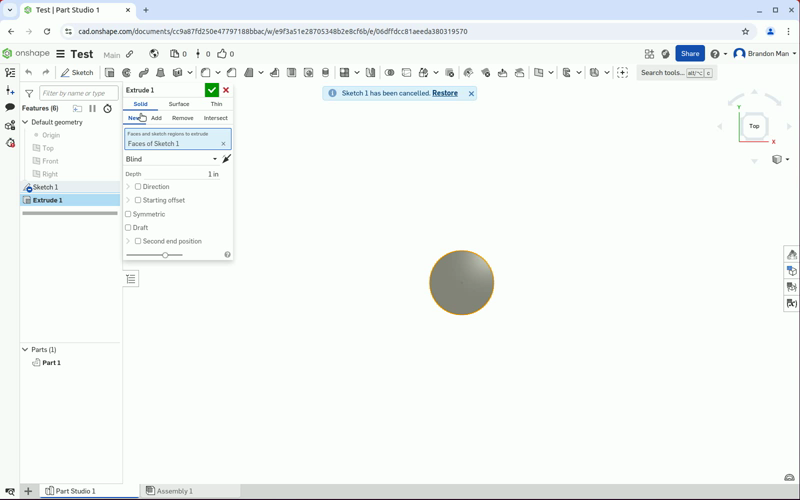
mouse_move(137, 120)
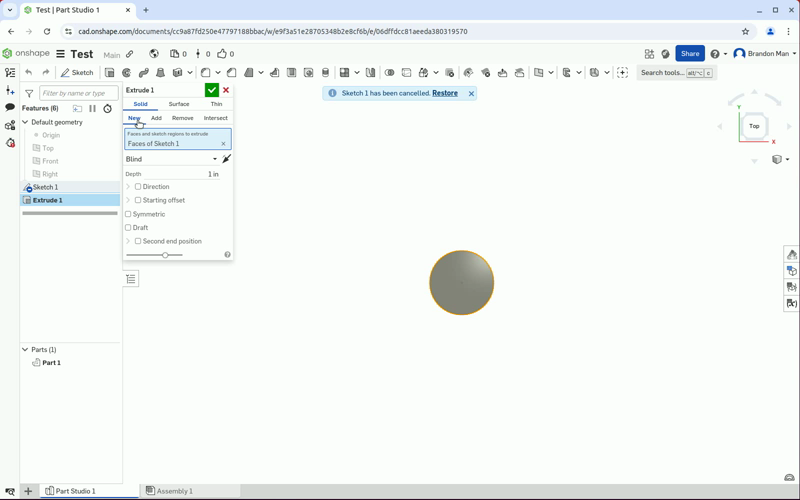
click(137, 120)
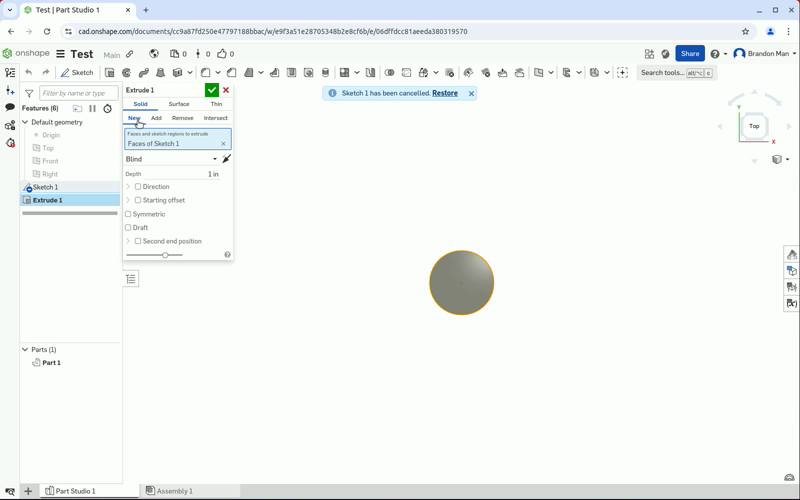
key(tab, 4)
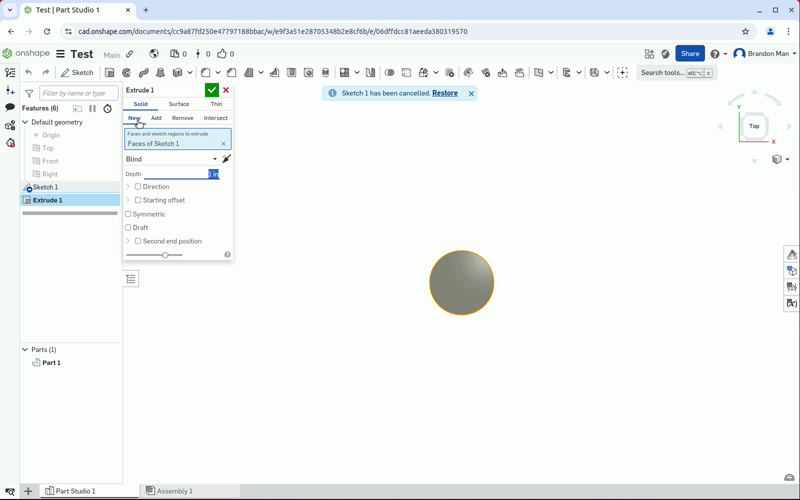
text(16.128)
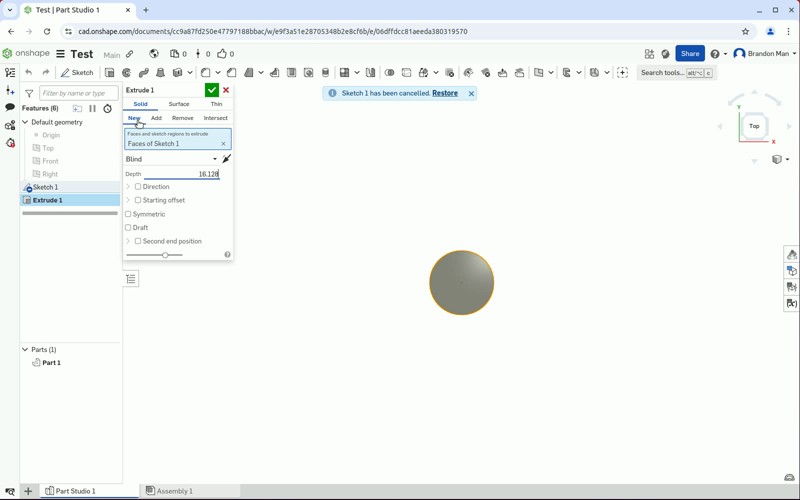
key(enter)
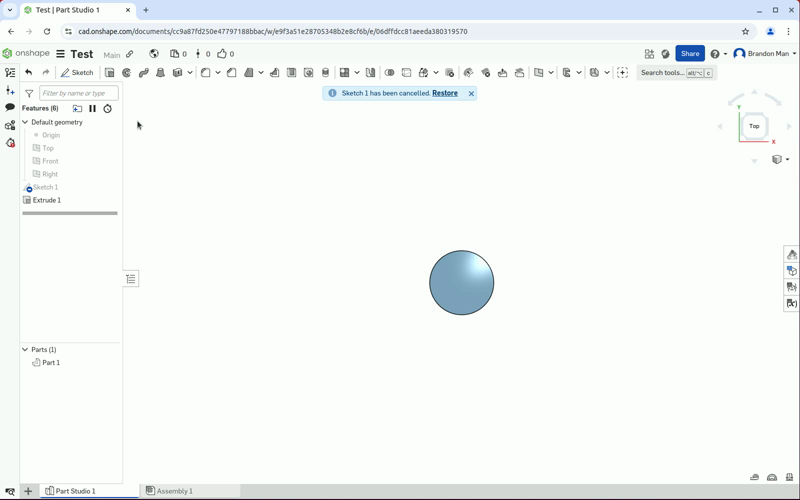
key(shift+h)
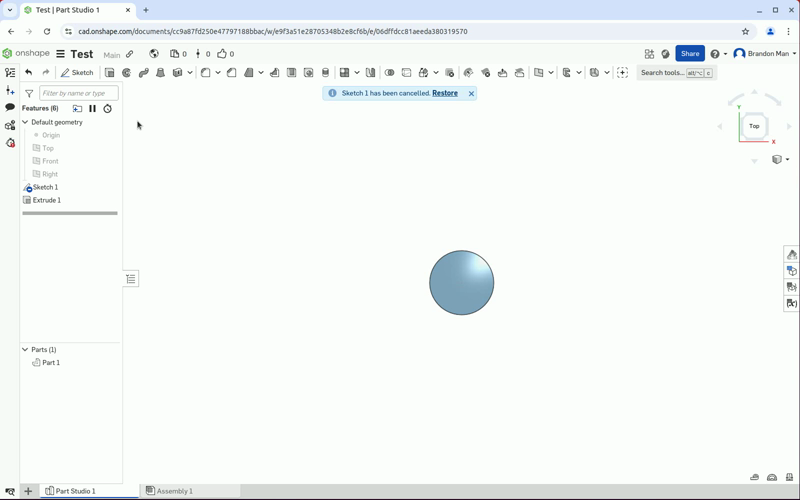
key(shift+h)
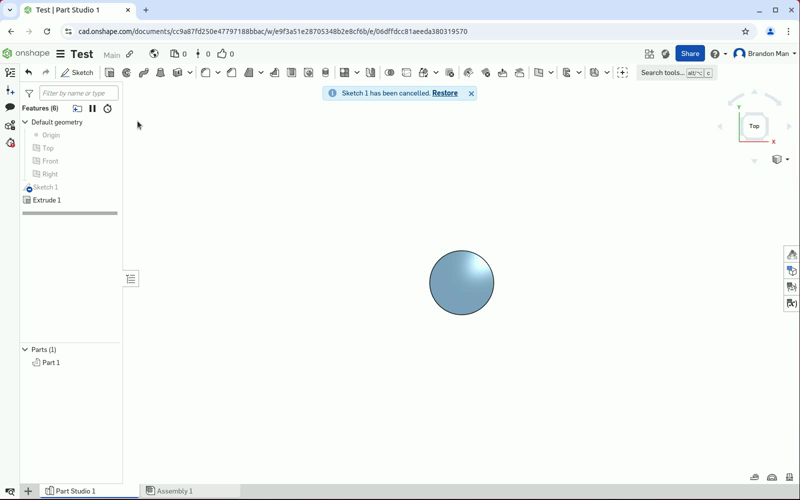
mouse_move(73, 189)
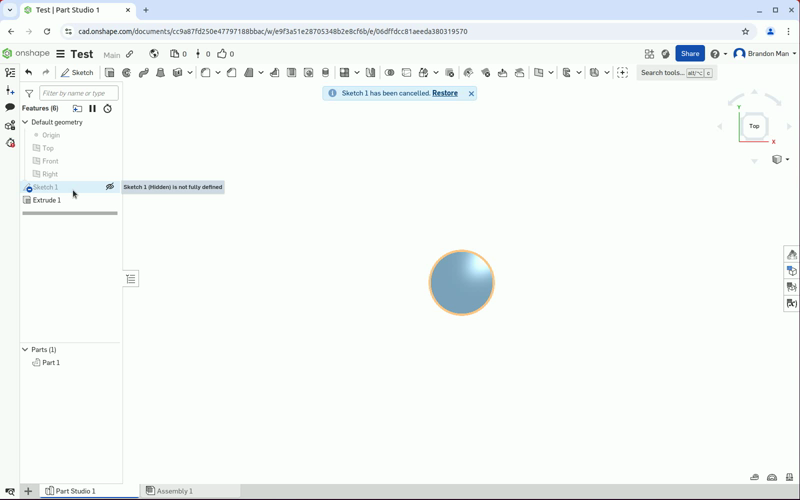
click(73, 189)
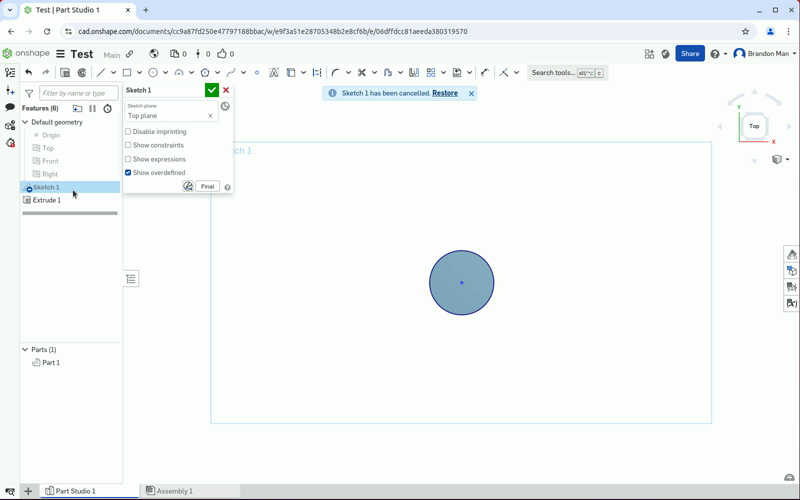
mouse_move(229, 92)
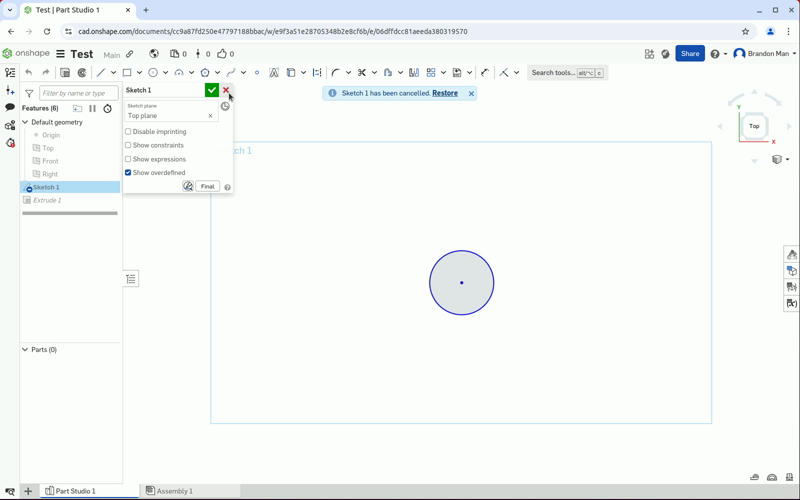
click(229, 92)
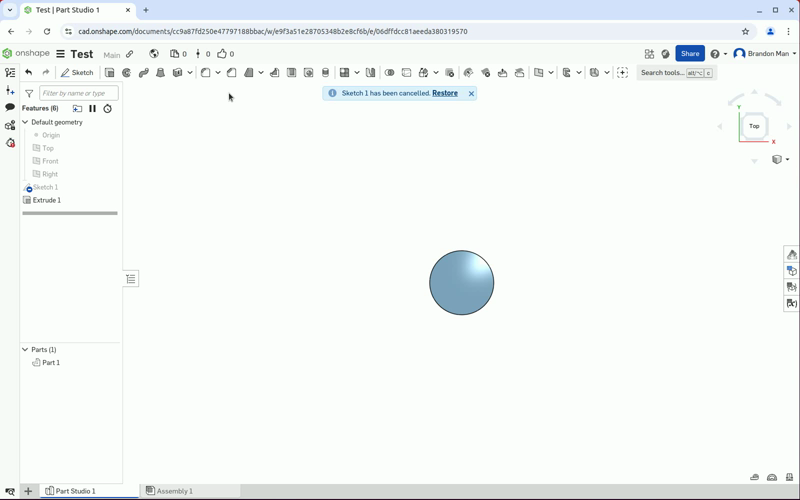
mouse_move(541, 75)
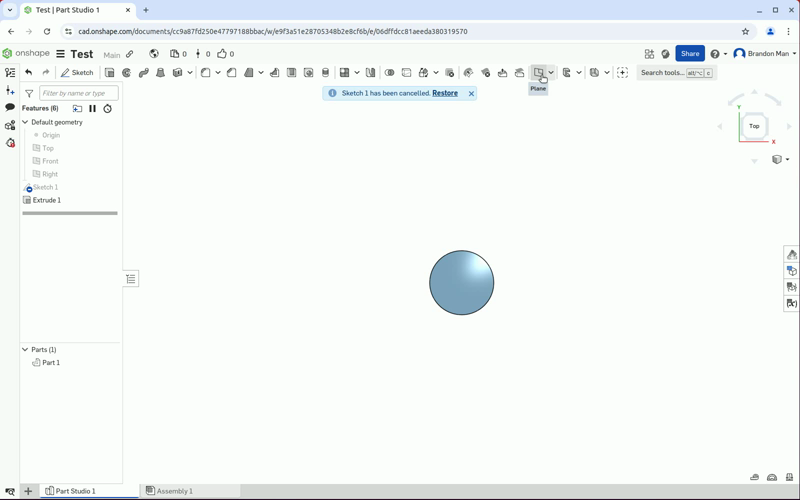
click(541, 75)
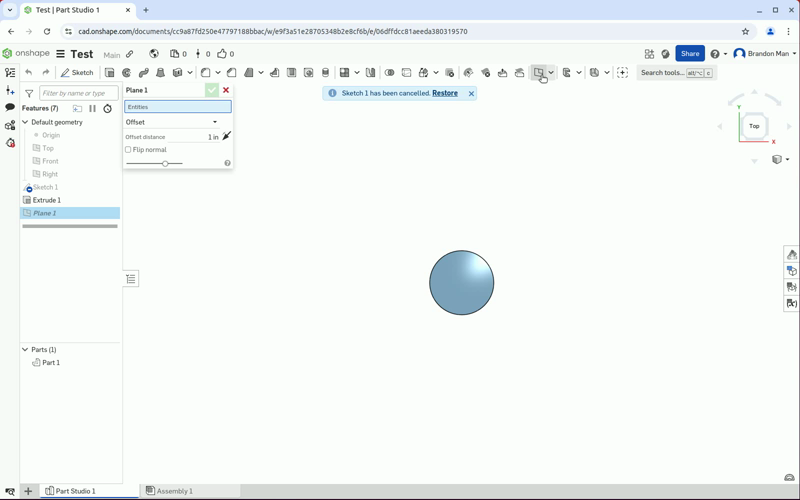
mouse_move(73, 150)
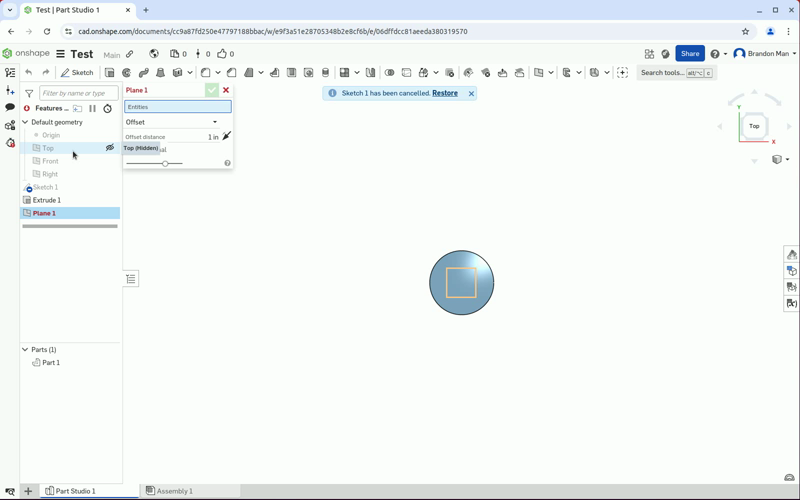
click(73, 150)
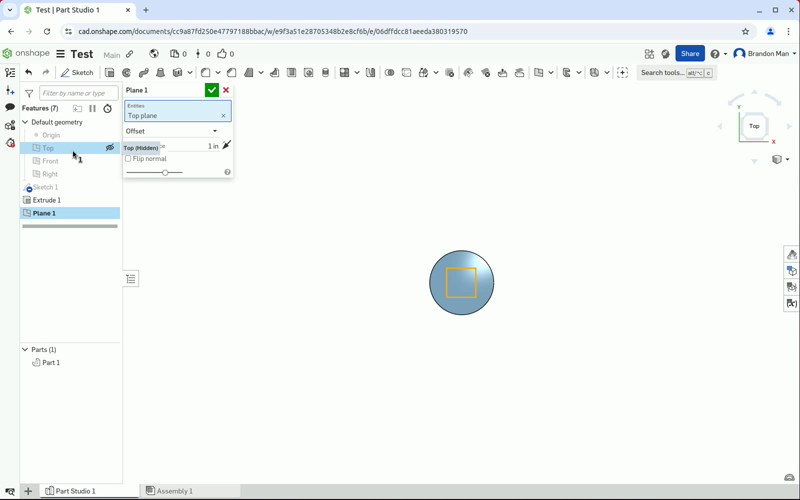
key(tab, 2)
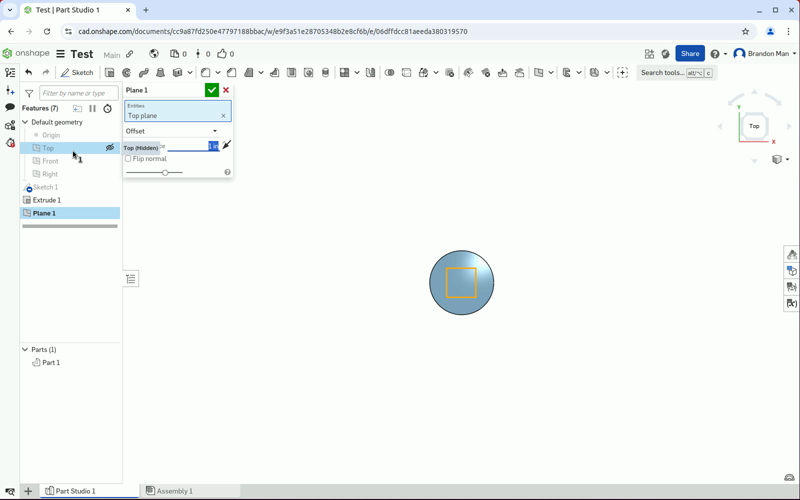
text(16.114)
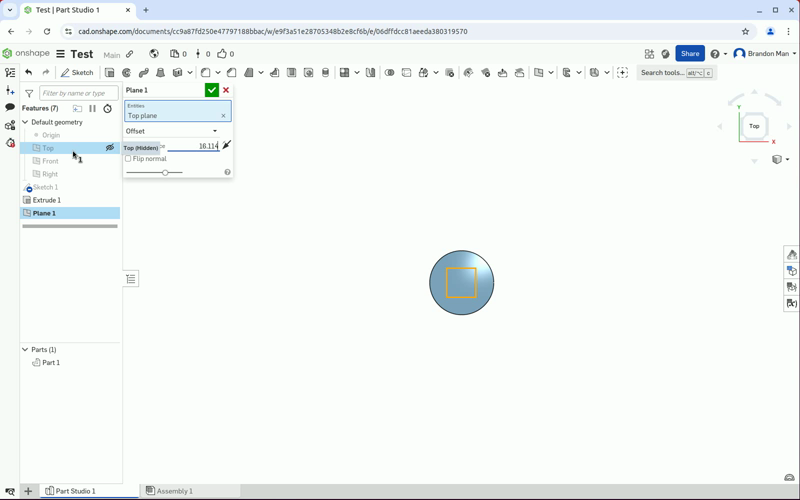
key(enter, 2)
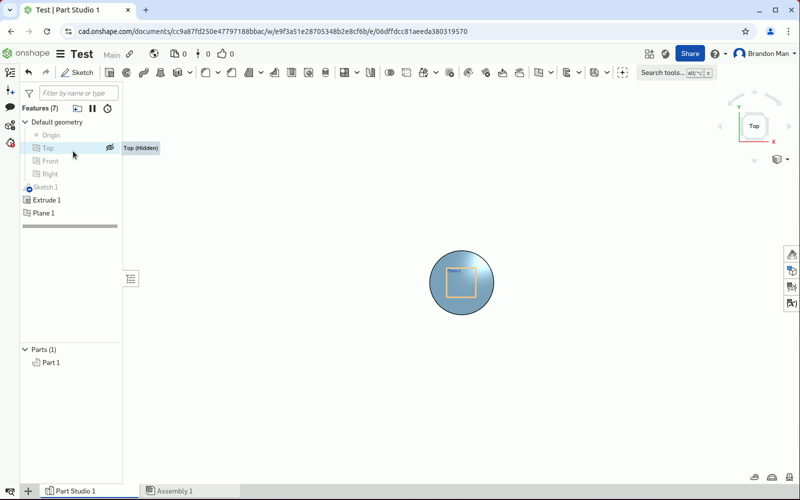
key(shift+s)
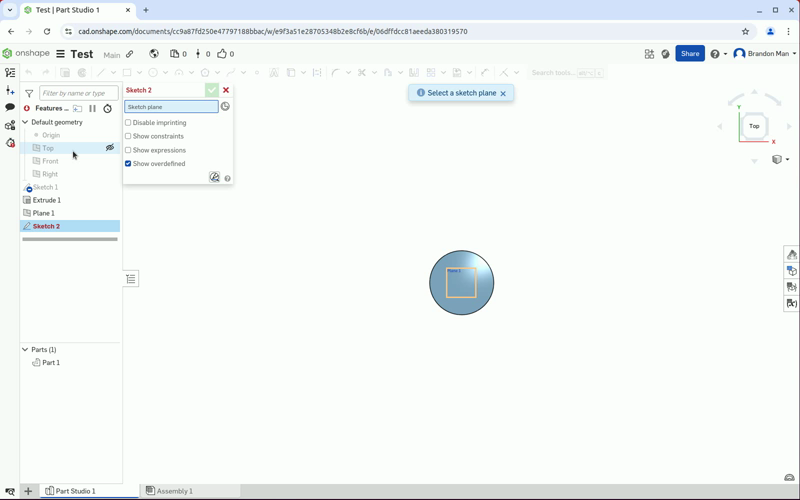
mouse_move(73, 215)
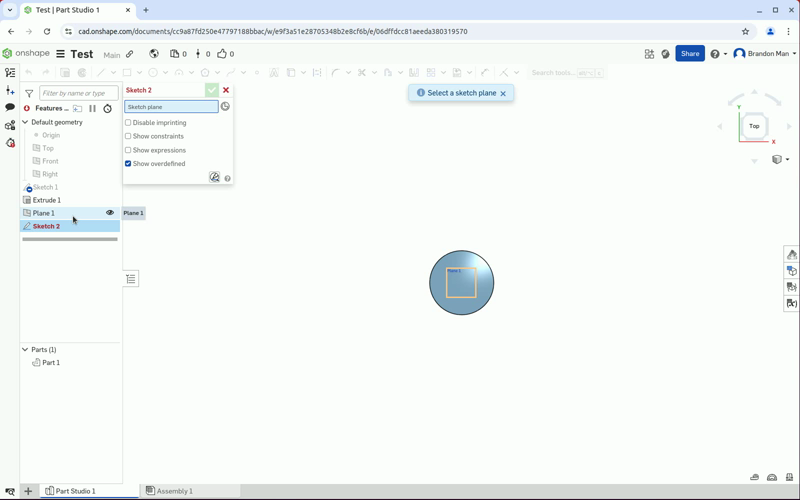
click(73, 215)
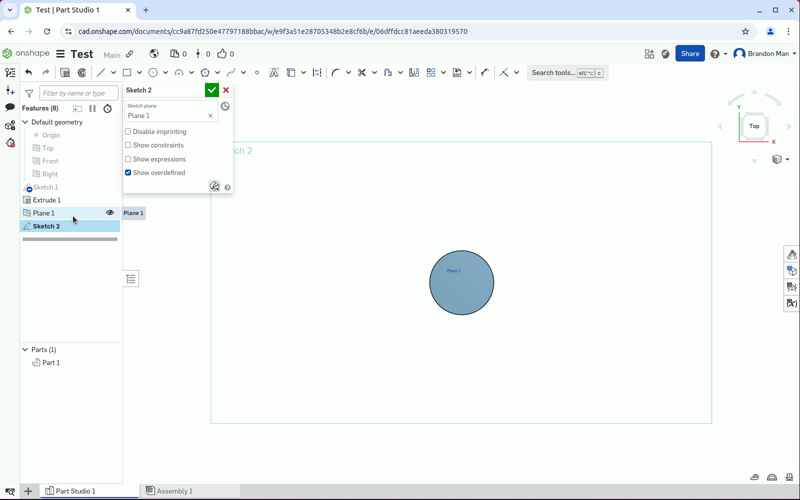
mouse_move(73, 352)
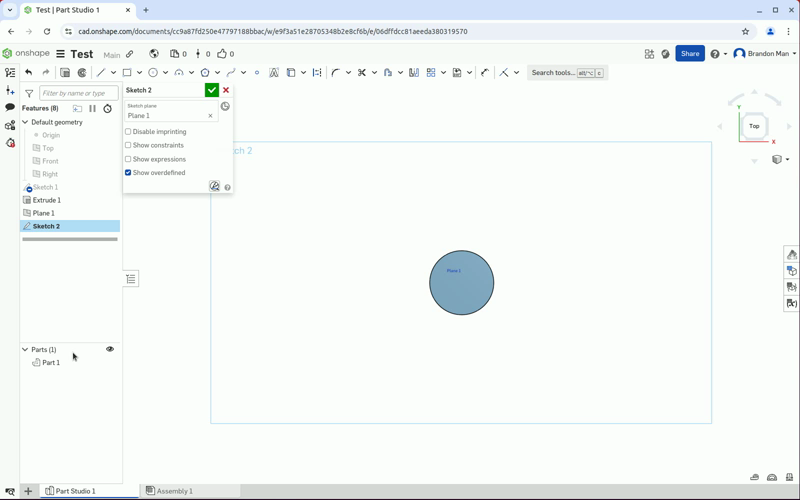
key(y)
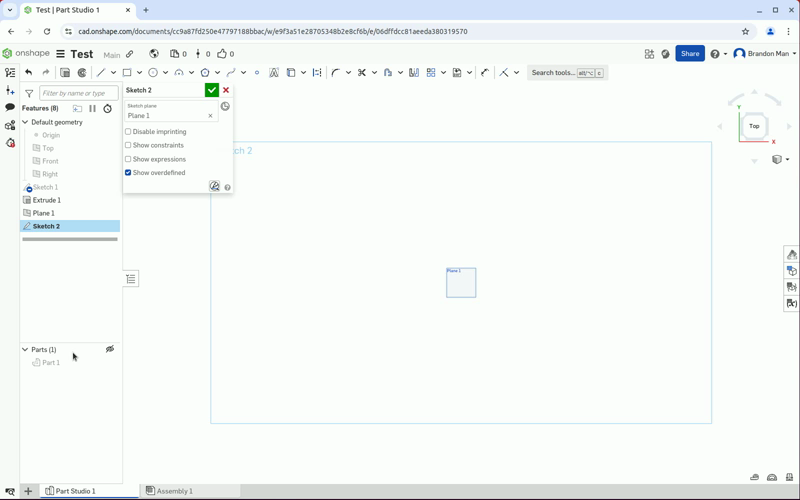
key(c)
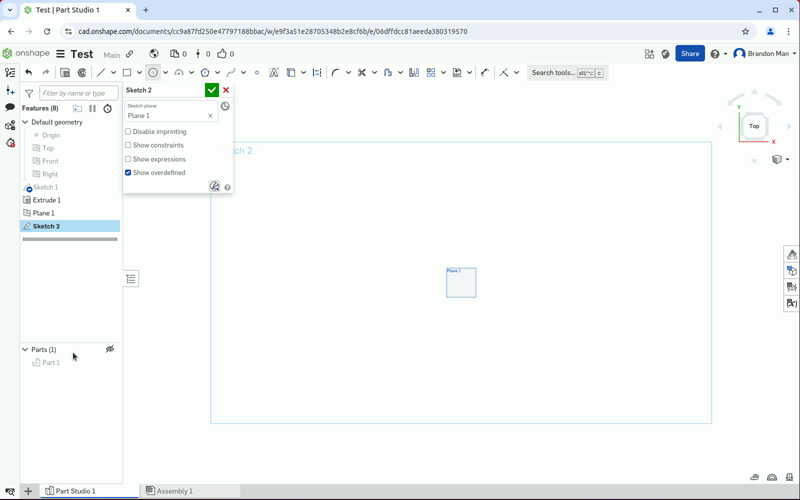
key_down(shift)
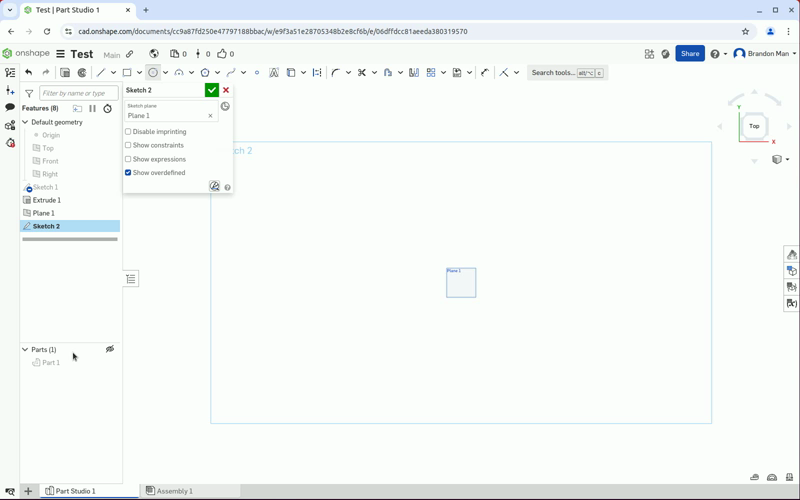
mouse_move(461, 282)
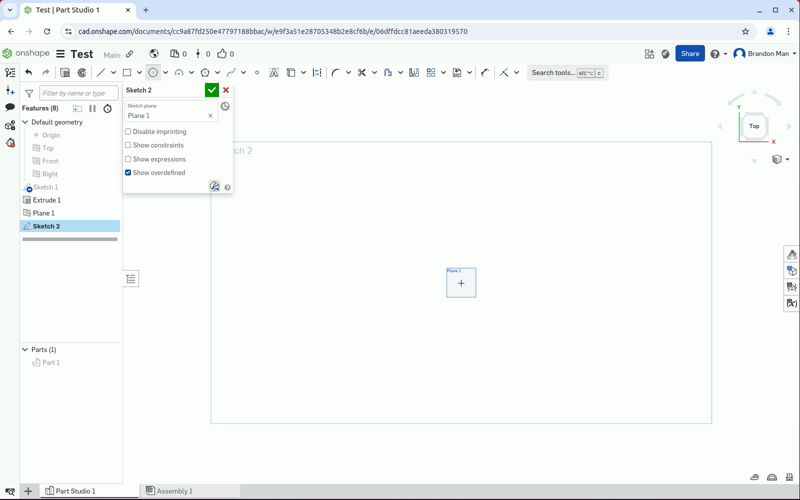
click(461, 282)
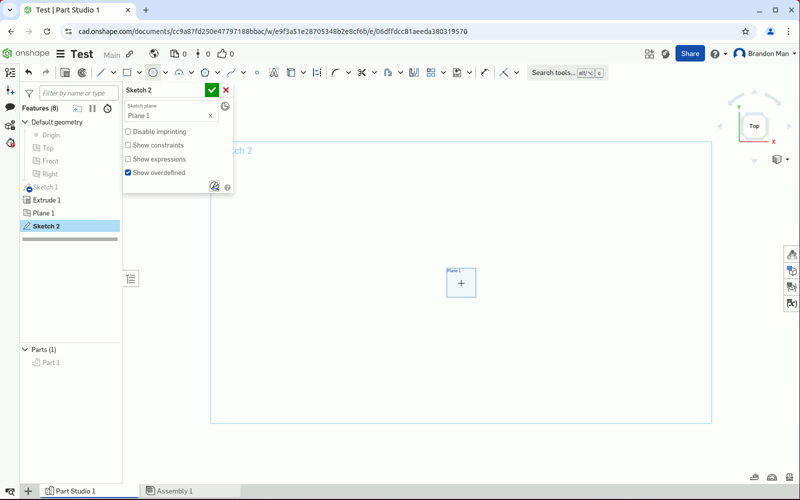
key_up(shift)
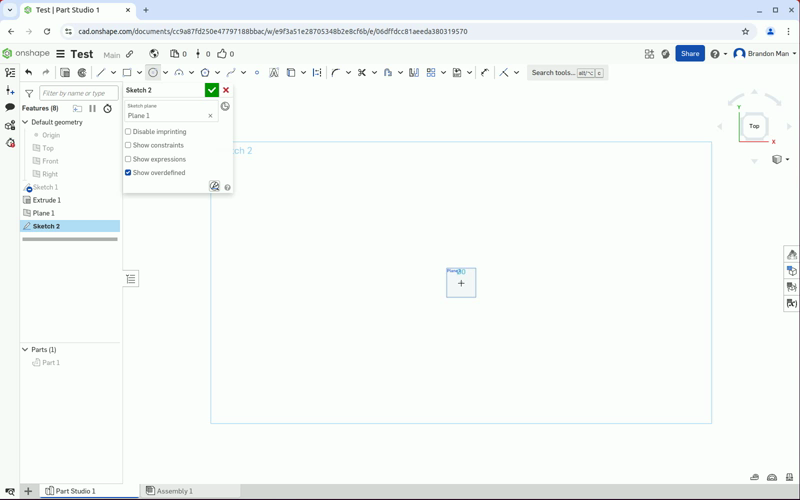
mouse_move(470, 282)
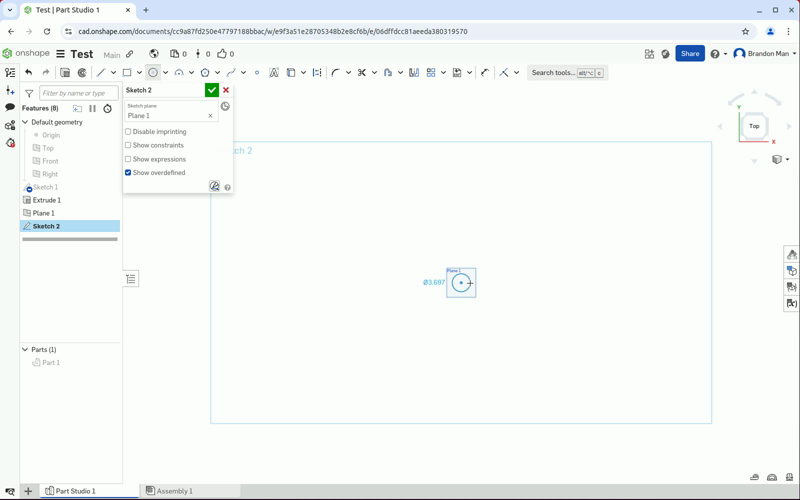
click(470, 282)
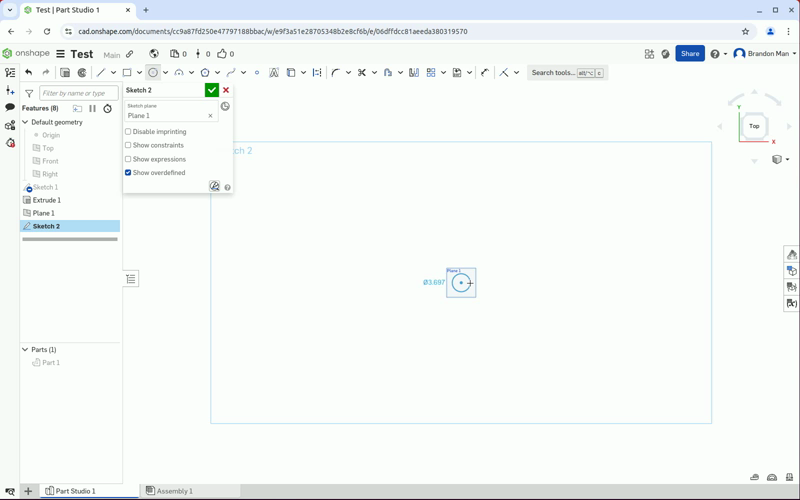
key(esc)
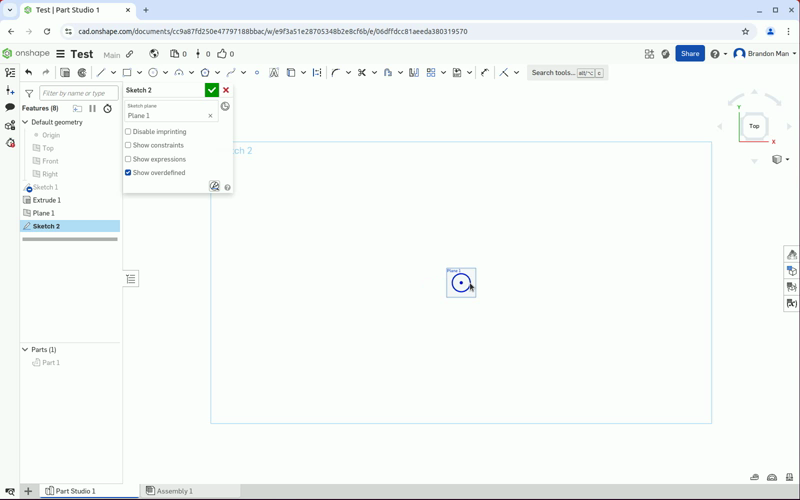
mouse_move(467, 280)
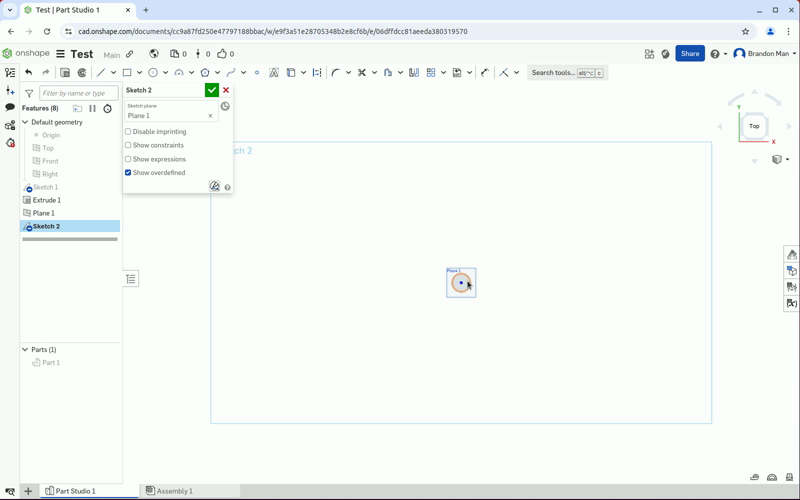
scroll(6)
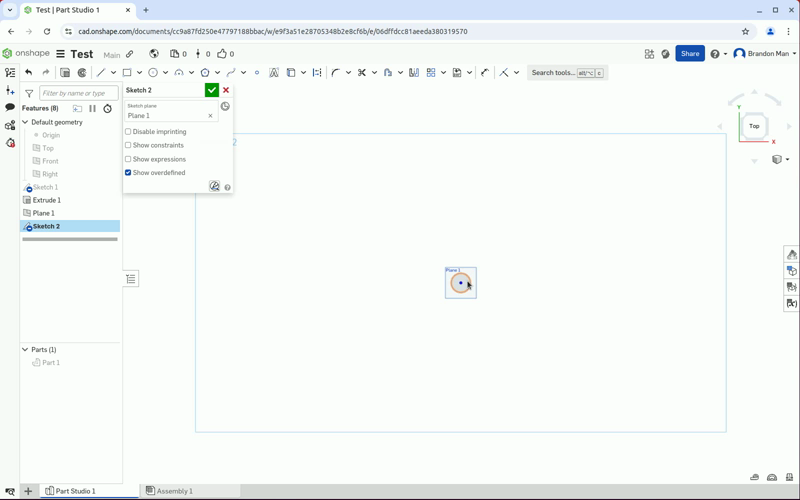
scroll(6)
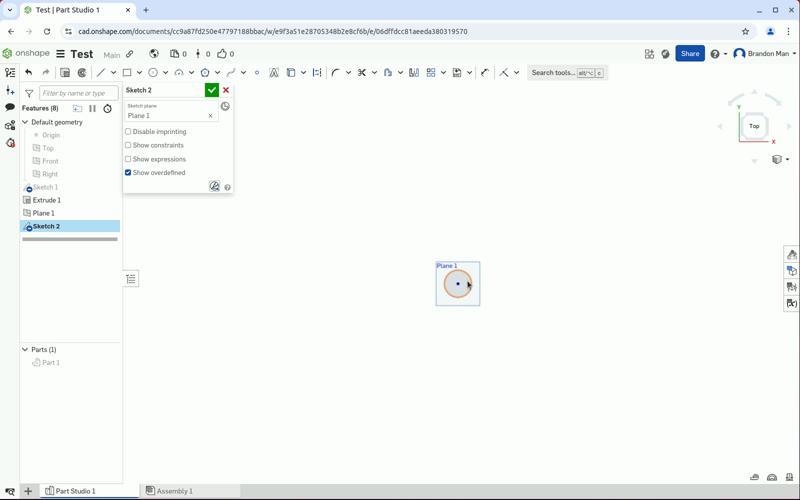
scroll(6)
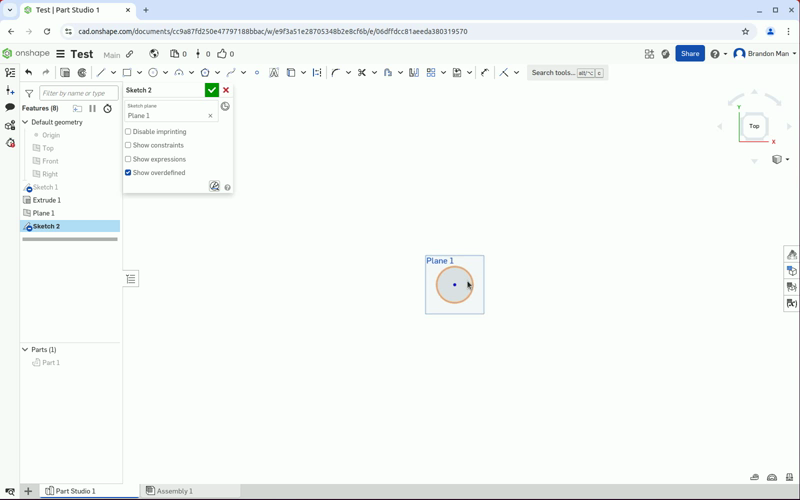
scroll(6)
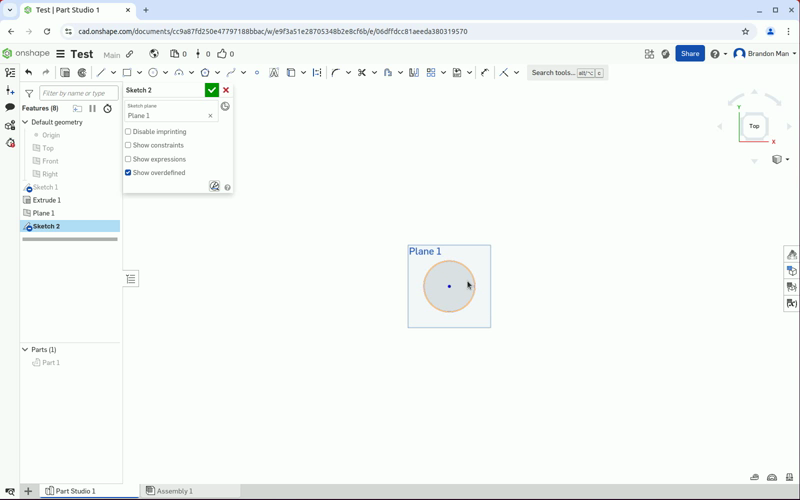
scroll(6)
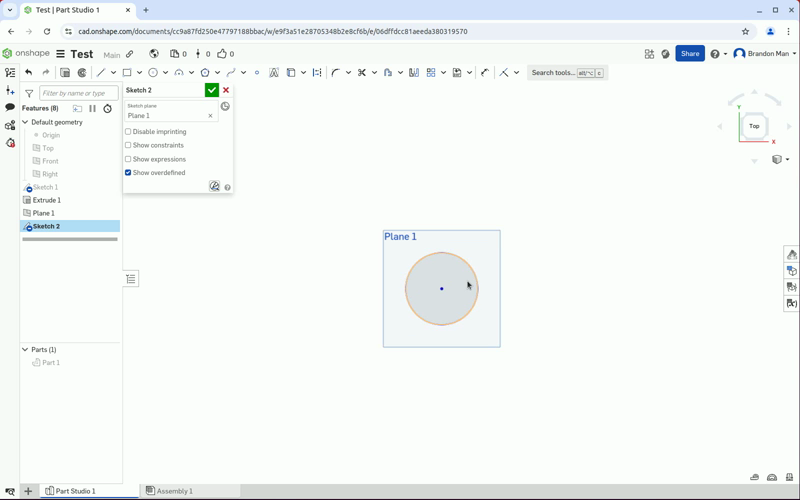
scroll(6)
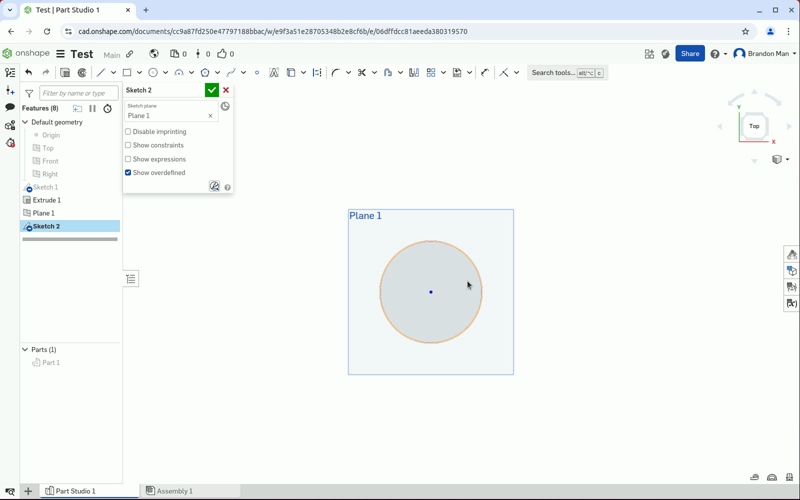
scroll(6)
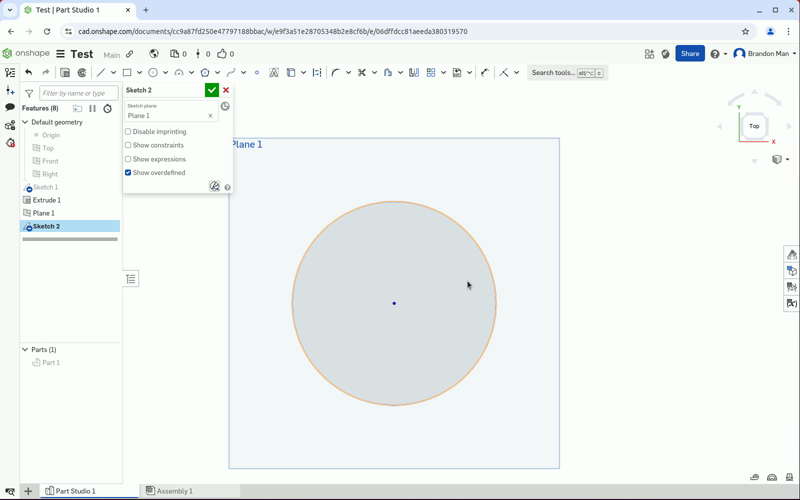
click(467, 280)
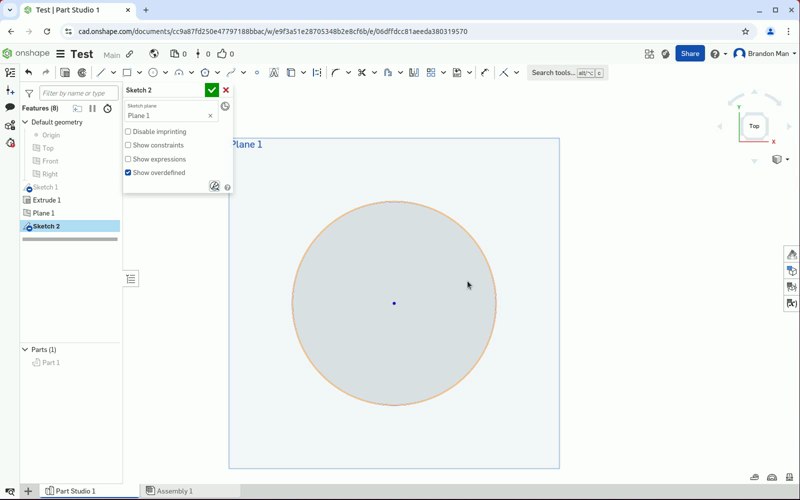
scroll(-6)
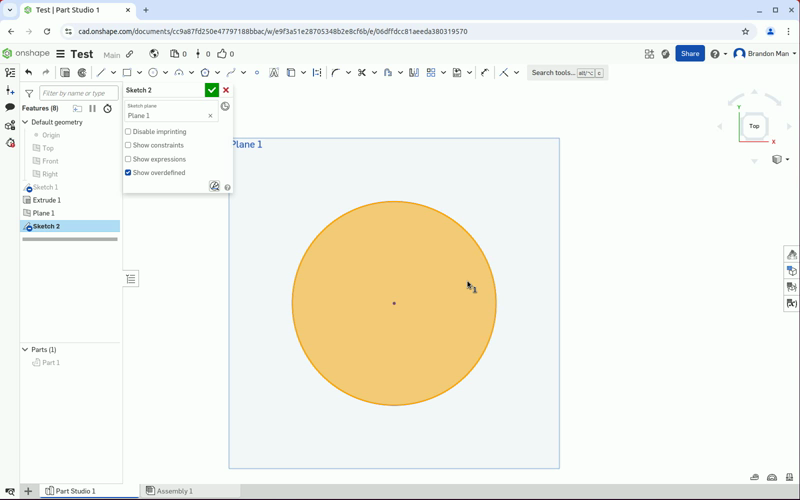
scroll(-6)
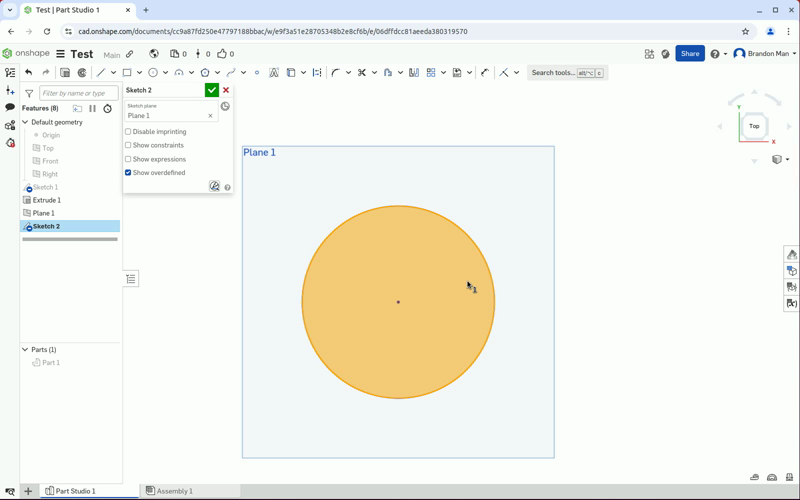
scroll(-6)
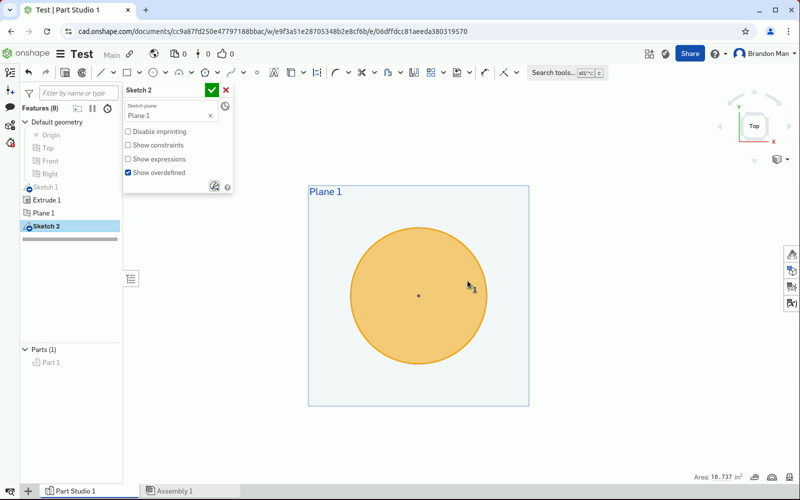
scroll(-6)
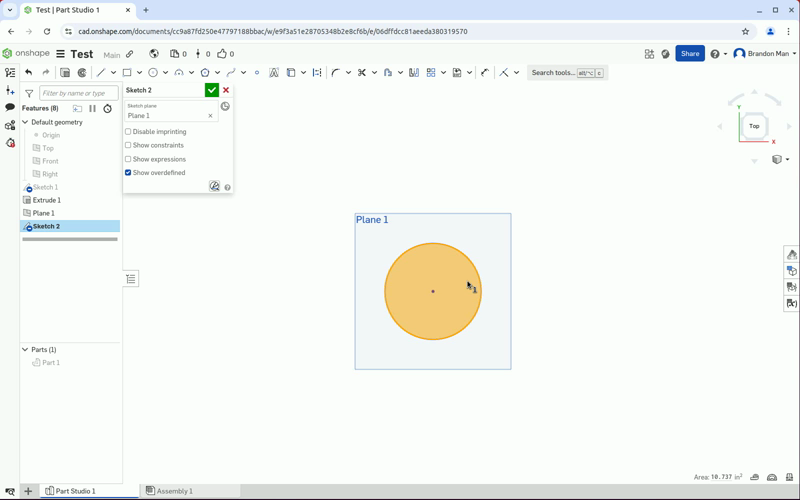
scroll(-6)
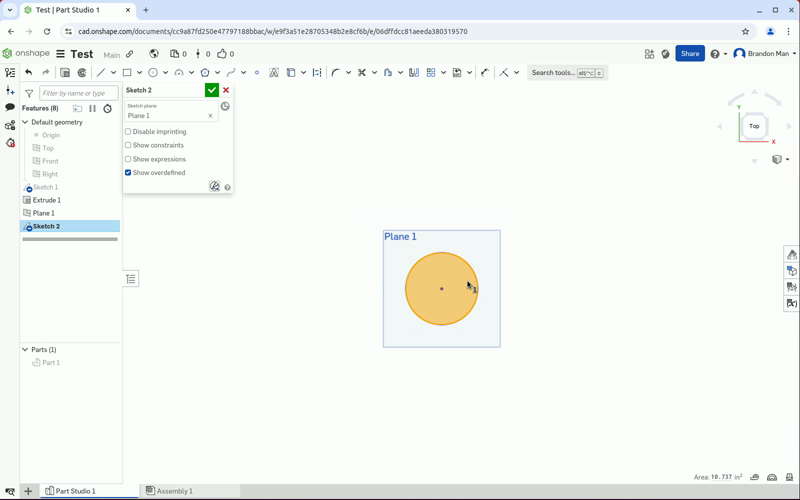
scroll(-6)
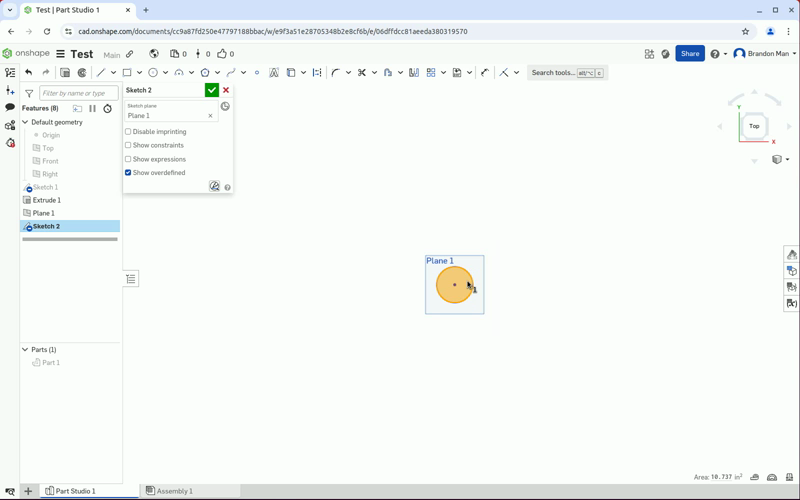
scroll(-6)
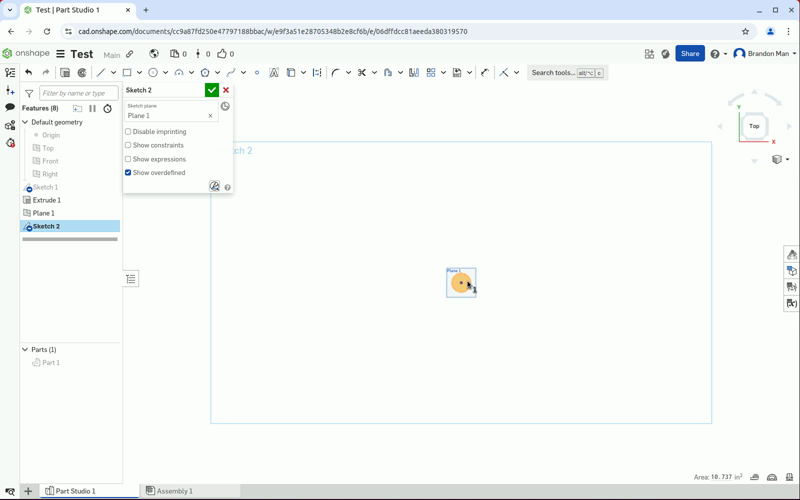
mouse_move(73, 352)
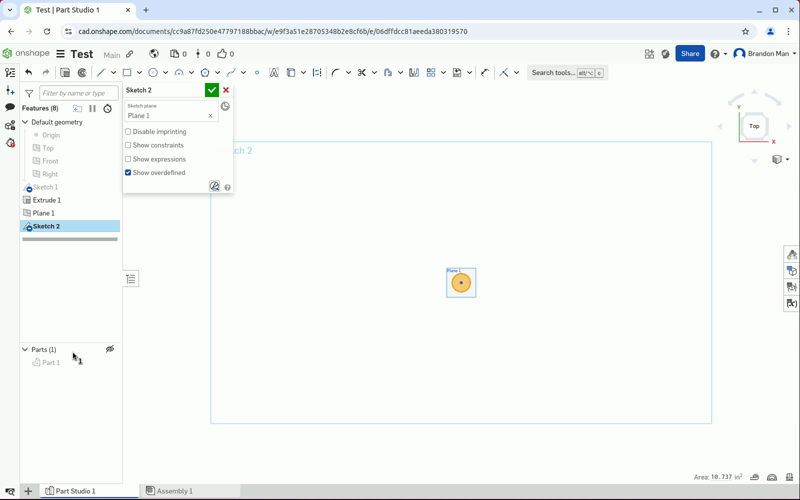
key(shift+y)
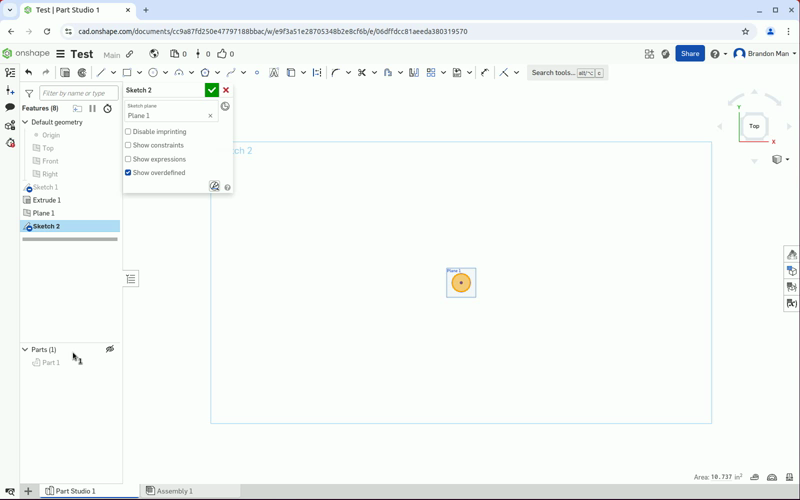
key(shift+e)
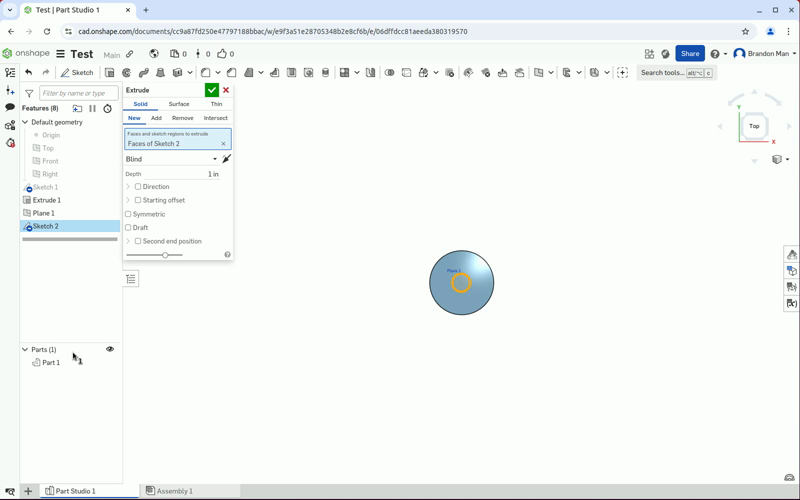
mouse_move(143, 106)
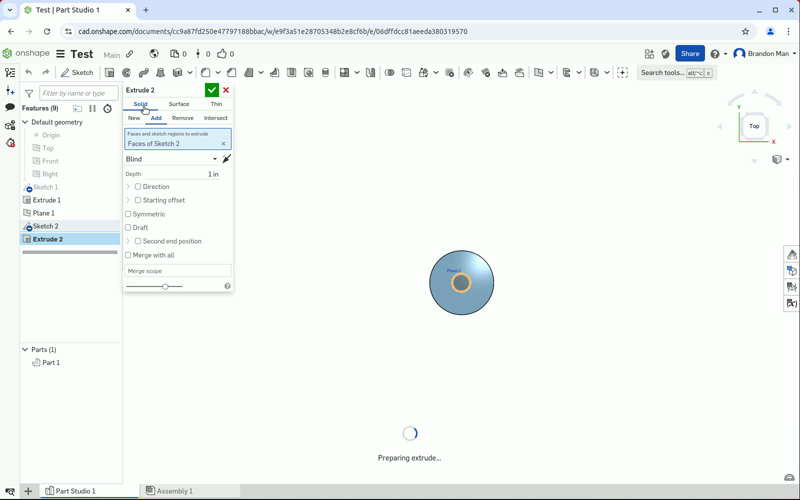
click(143, 106)
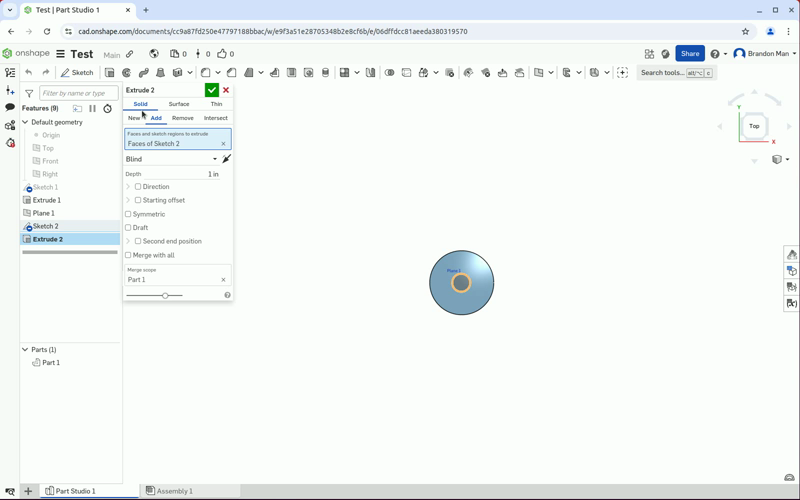
mouse_move(137, 120)
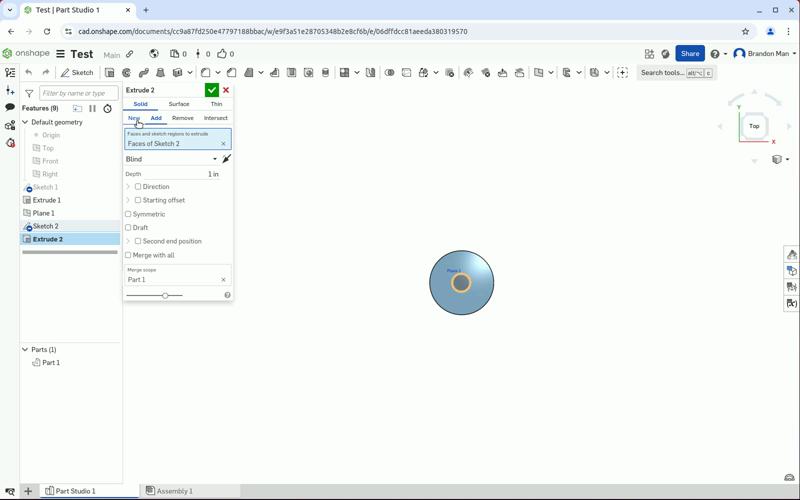
click(137, 120)
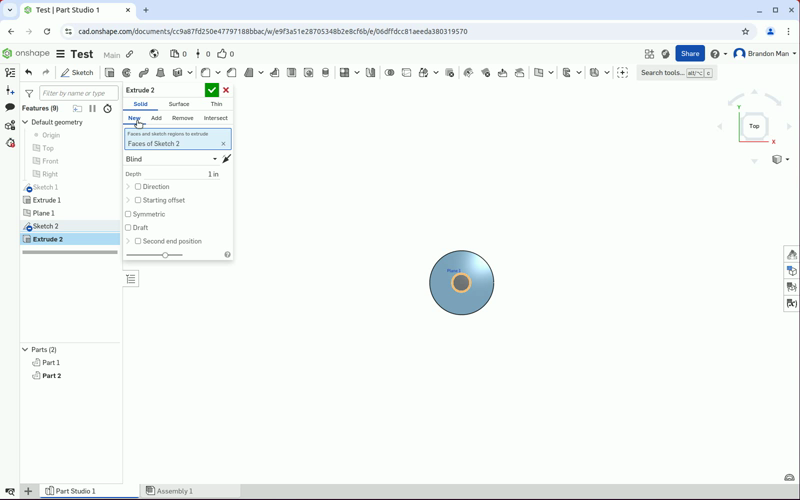
key(tab, 4)
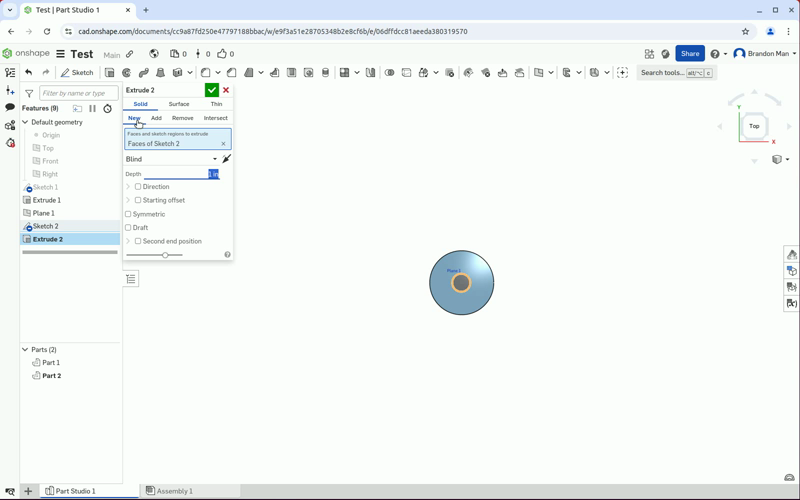
text(0.963)
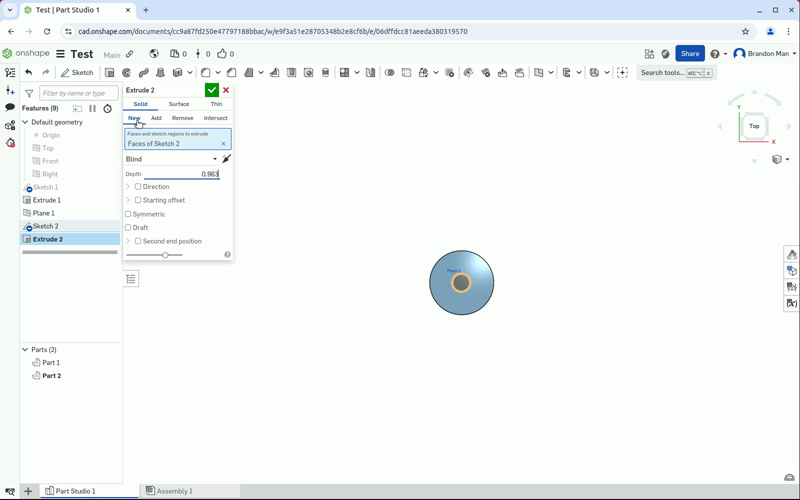
key(enter)
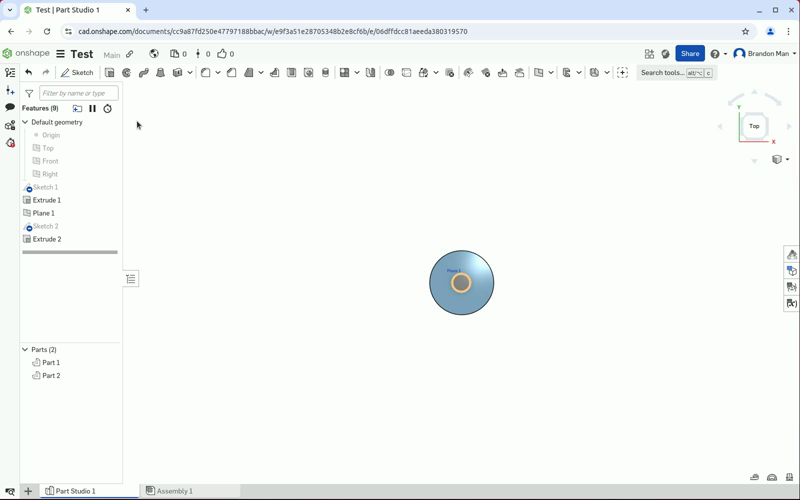
key(shift+h)
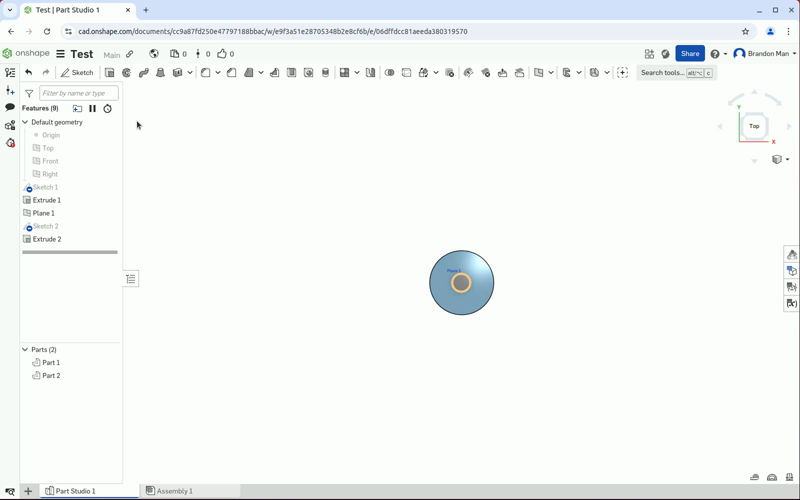
key(shift+h)
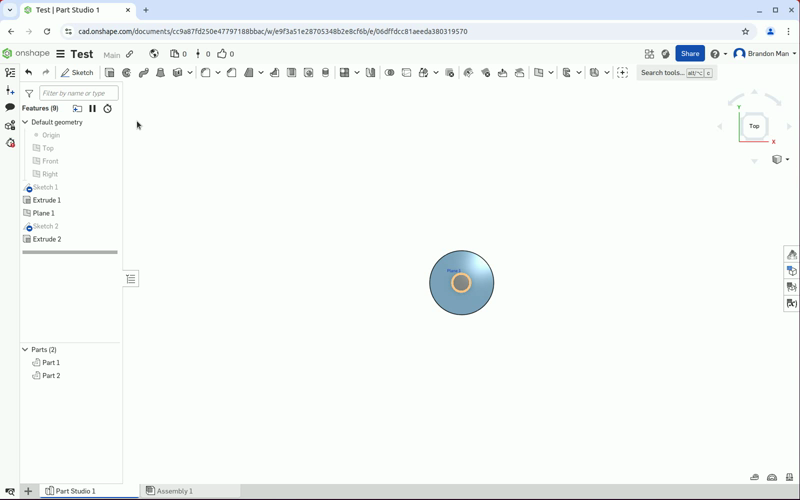
key(shift+7)
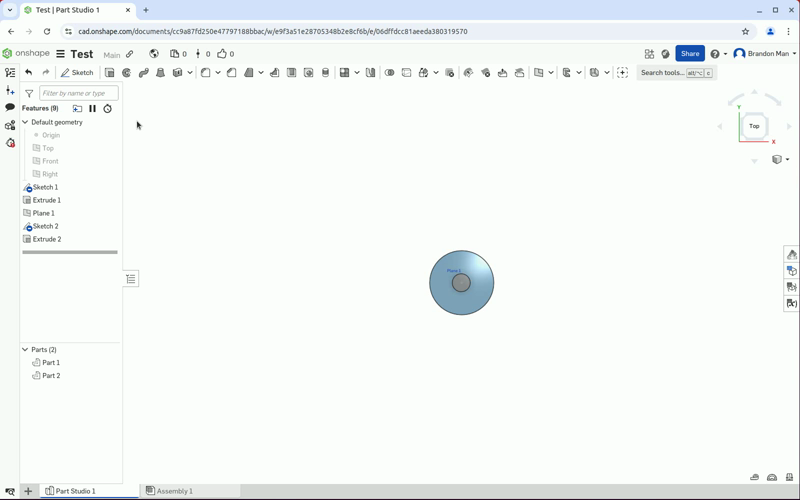
key(up, 3)
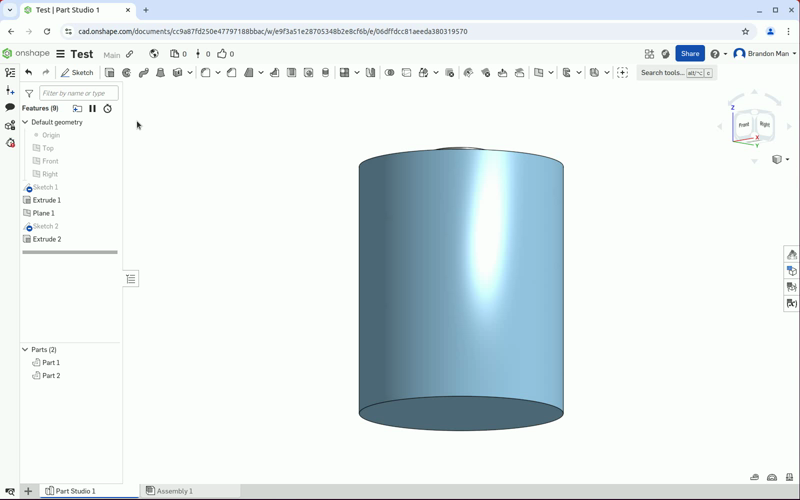
key(left, 3)
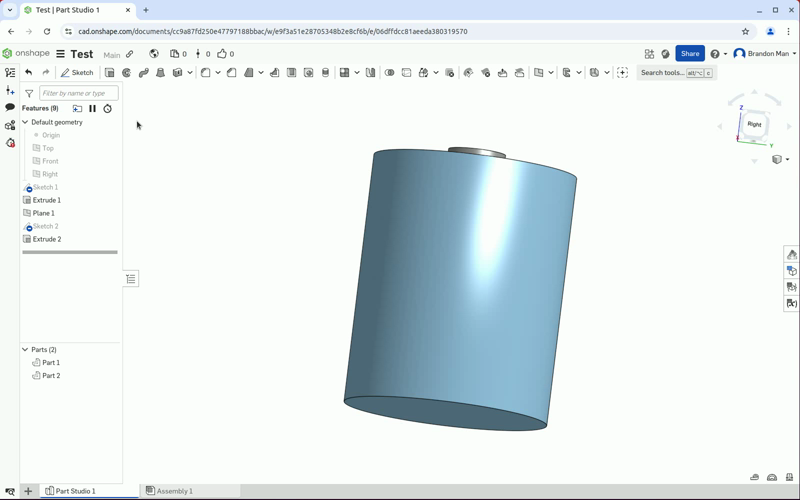
key(right, 3)
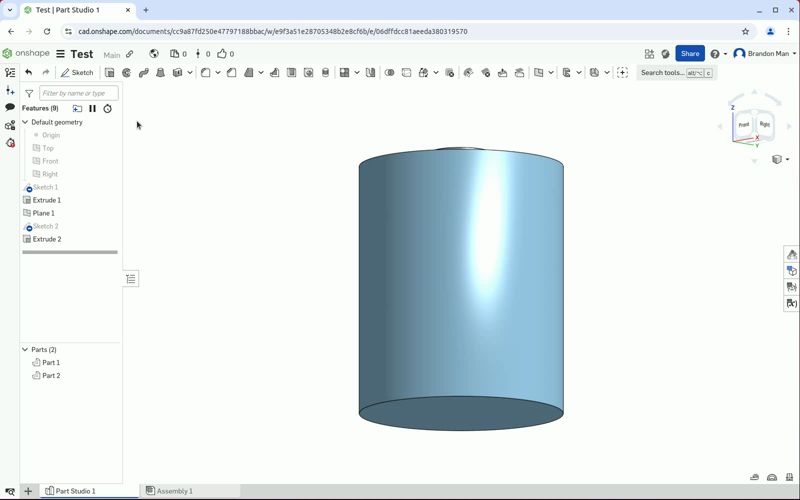
key(down, 3)
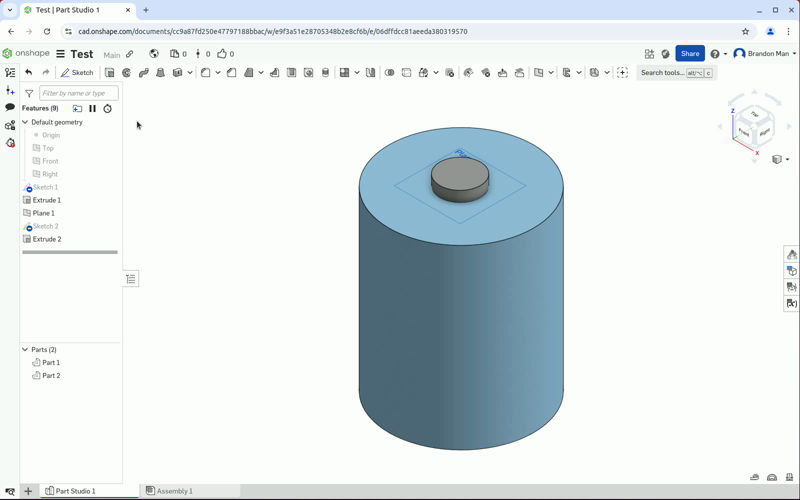
mouse_move(73, 189)
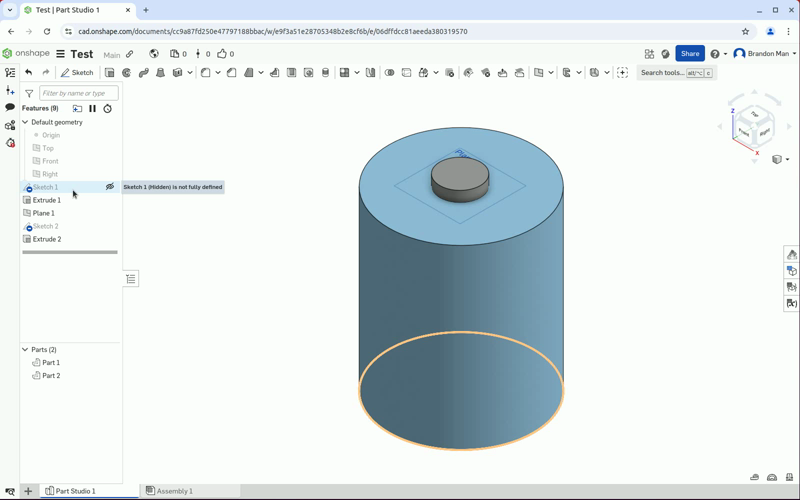
click(73, 189)